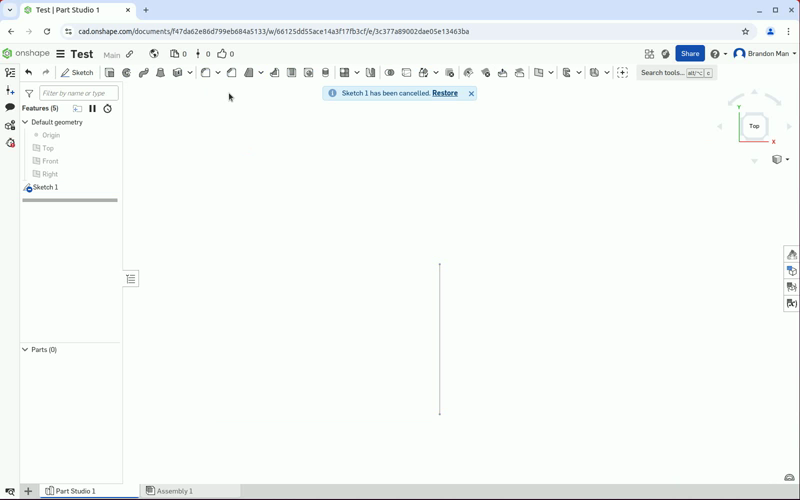
key(shift+h)
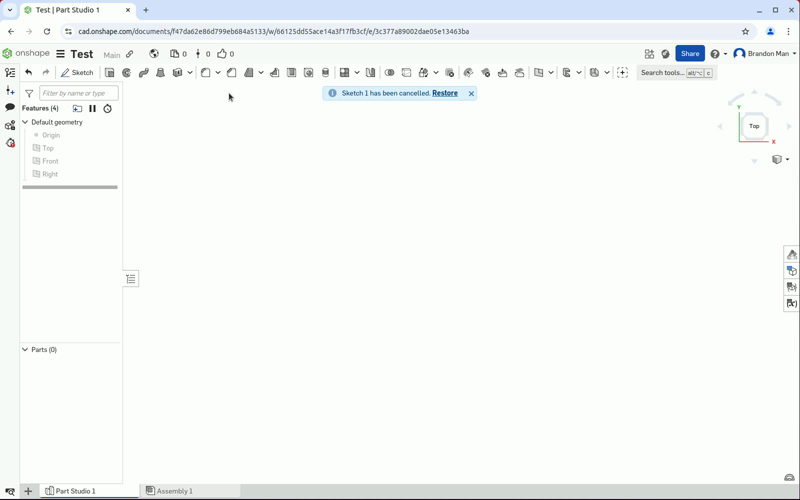
mouse_move(73, 352)
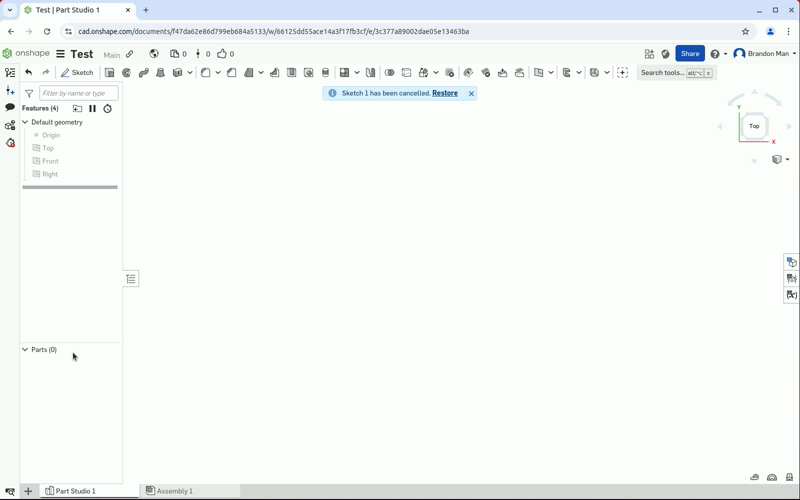
key(y)
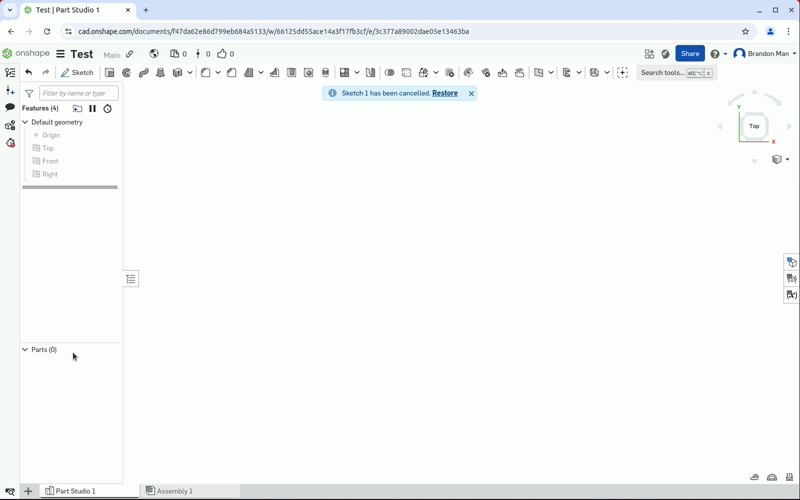
key(shift+p)
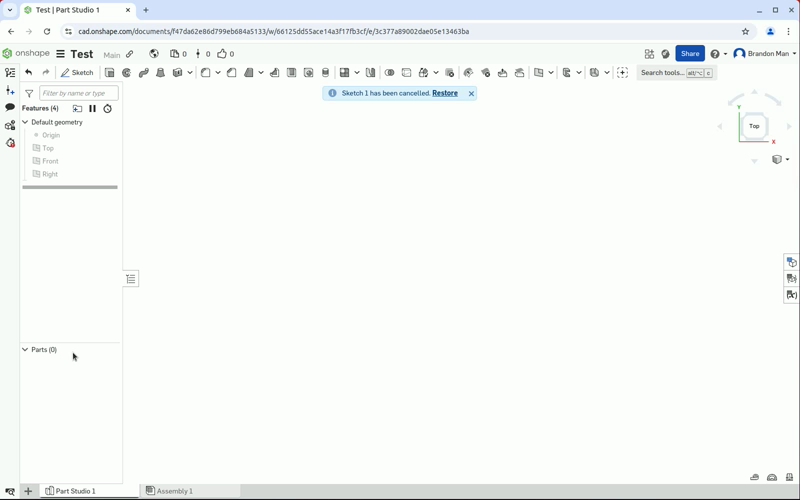
key(space)
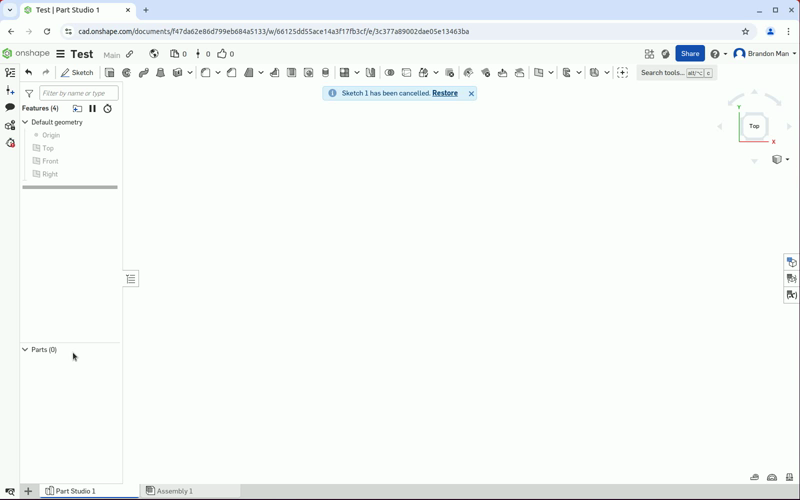
key_down(shift)
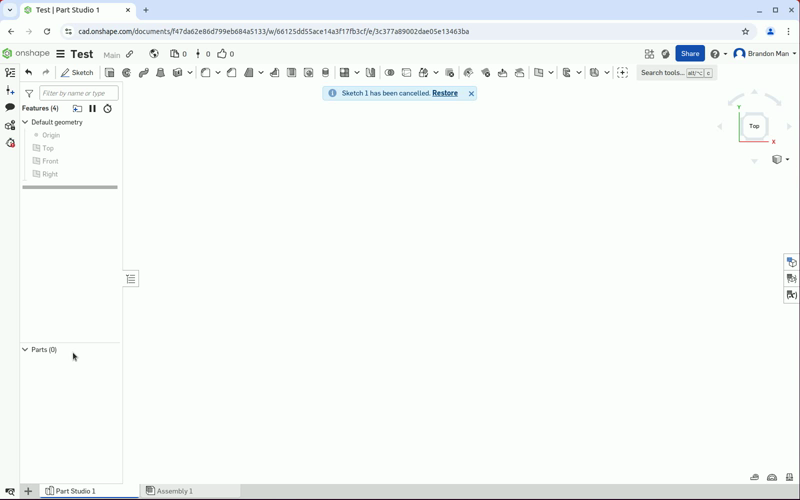
key(up)
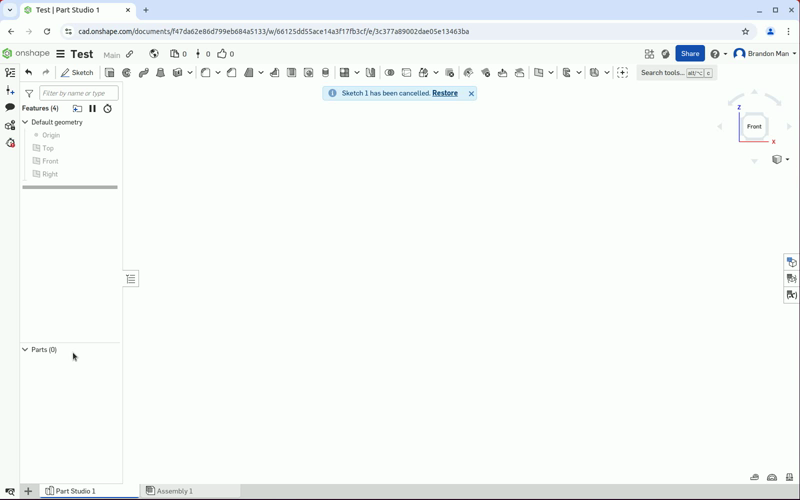
key_up(shift)
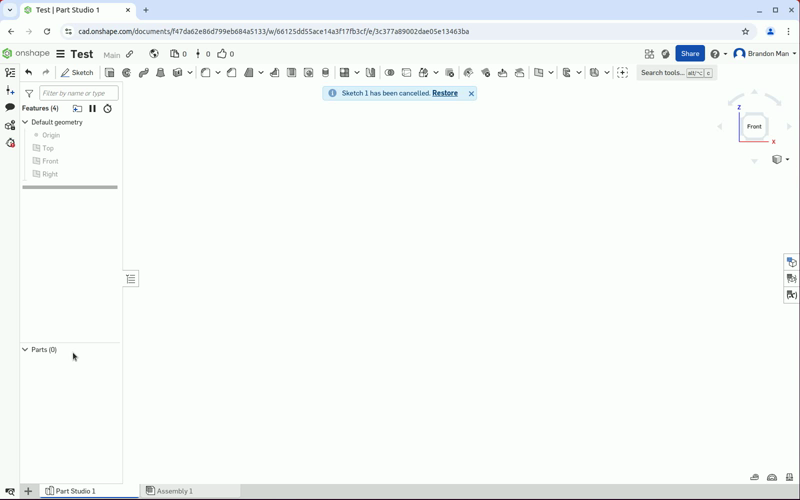
mouse_move(73, 352)
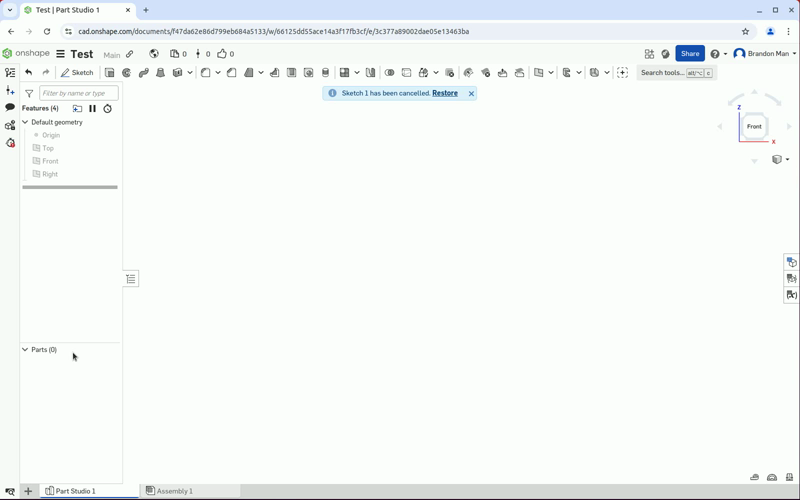
key(shift+y)
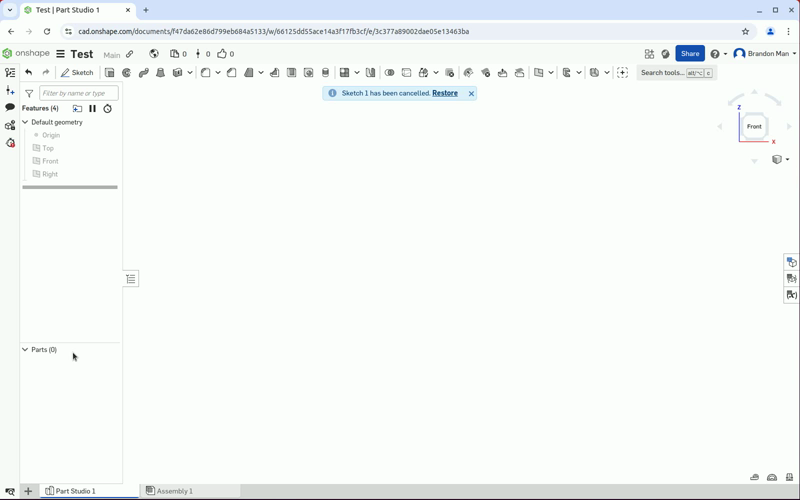
key(shift+s)
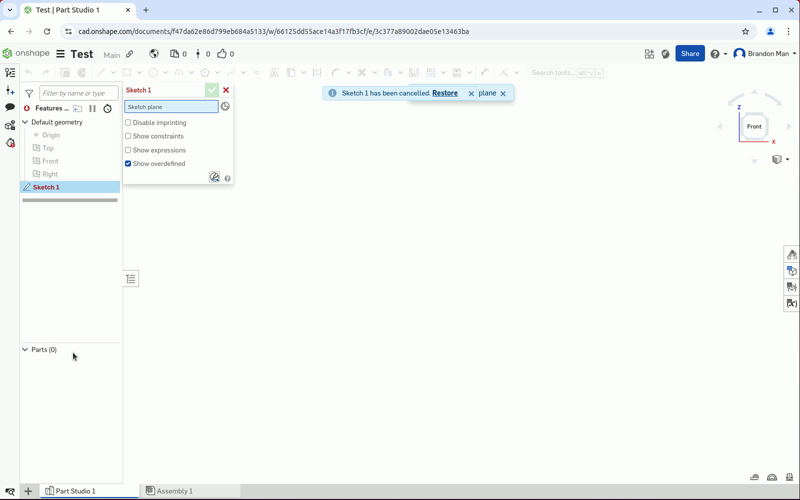
mouse_move(73, 163)
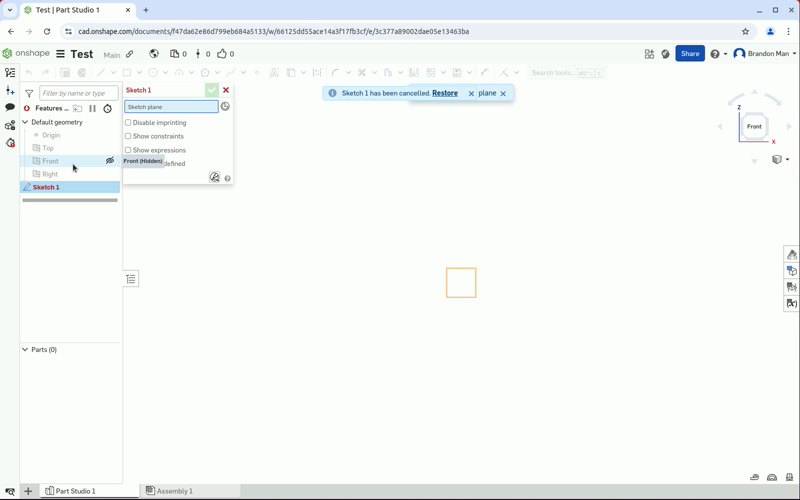
click(73, 163)
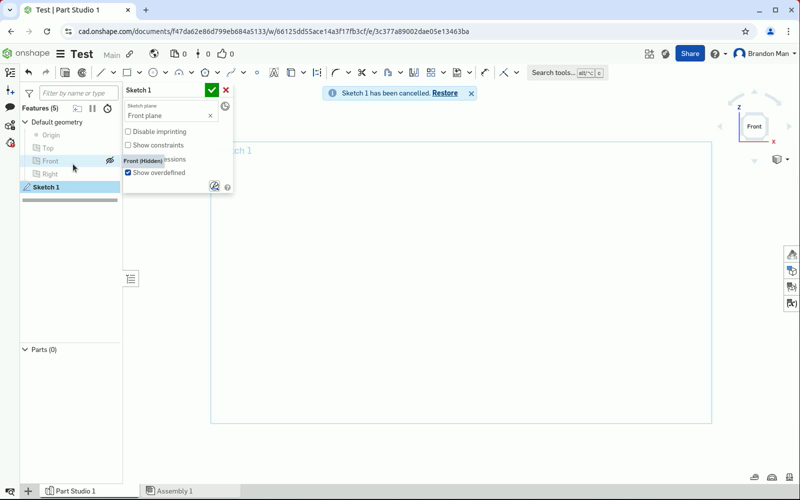
mouse_move(73, 352)
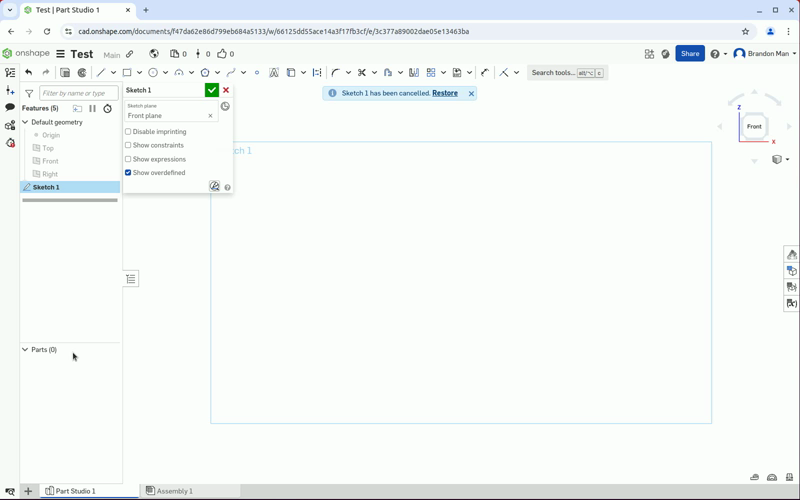
key(y)
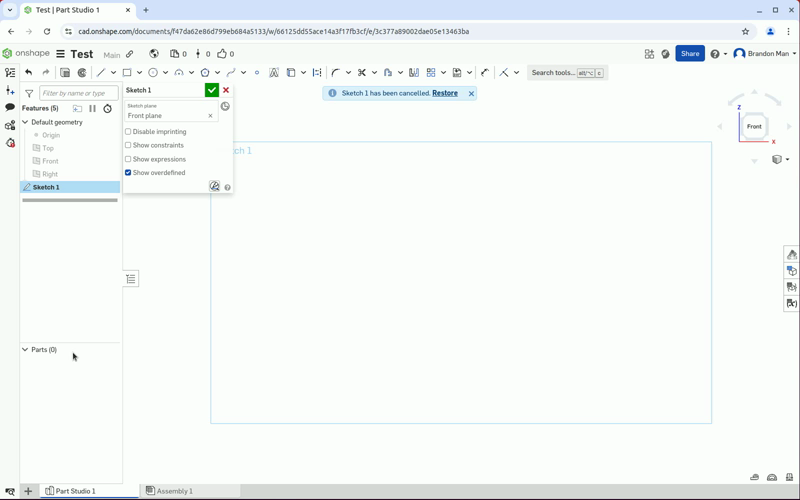
key(c)
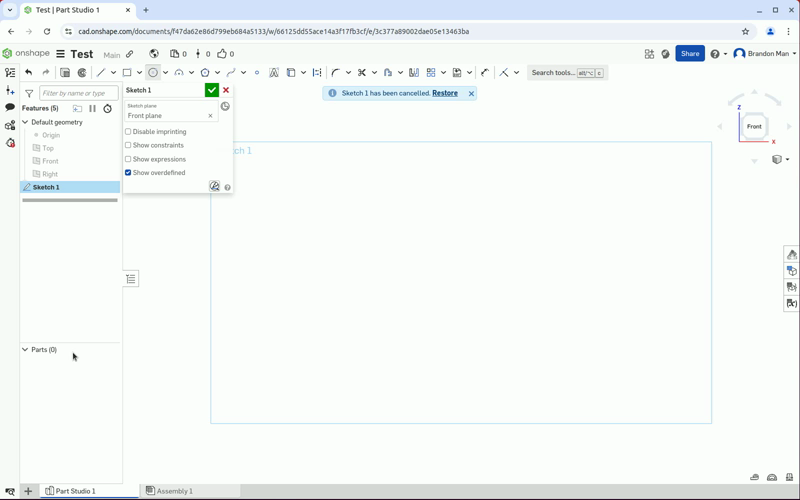
key_down(shift)
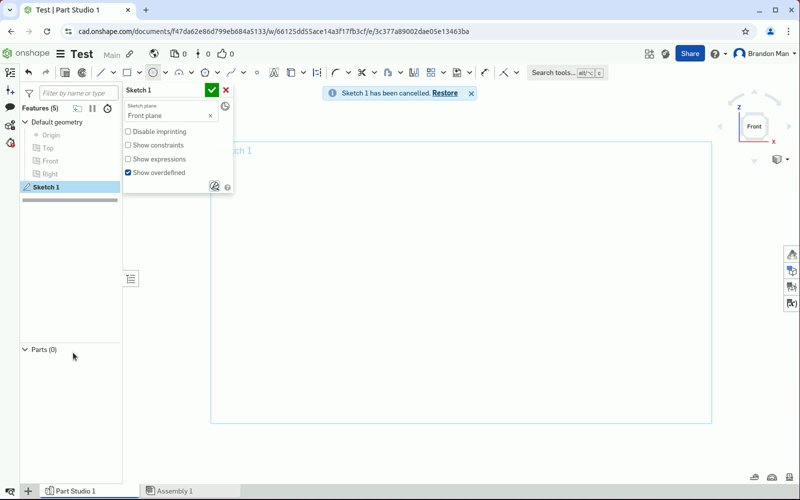
mouse_move(461, 282)
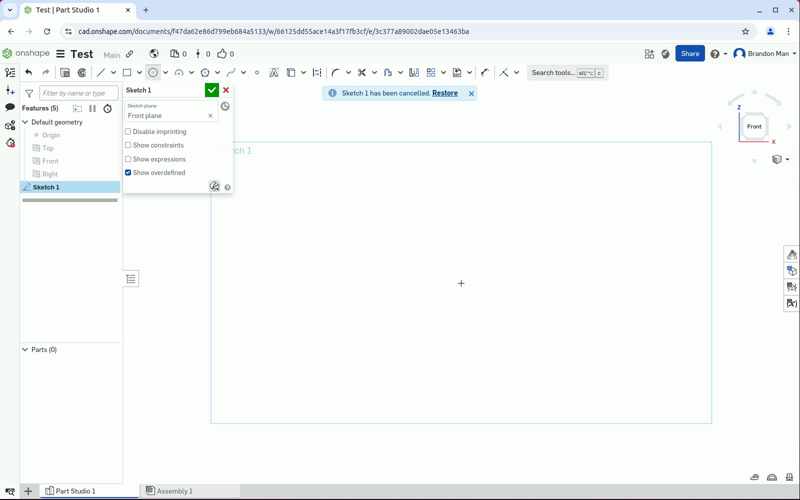
click(461, 282)
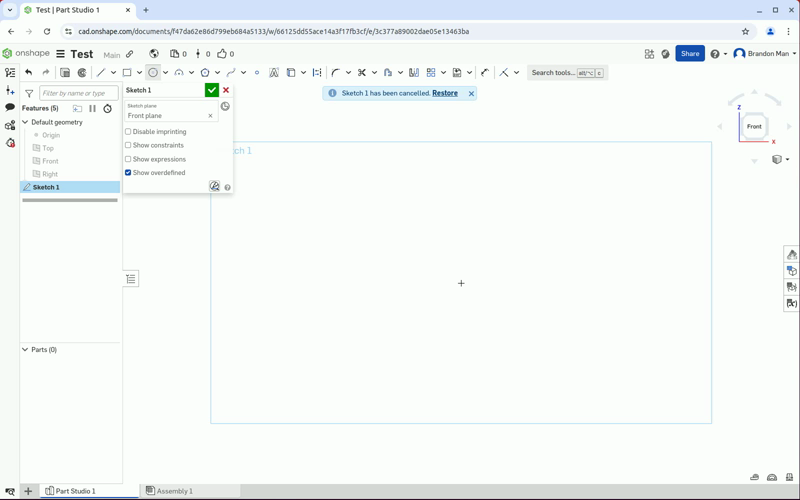
key_up(shift)
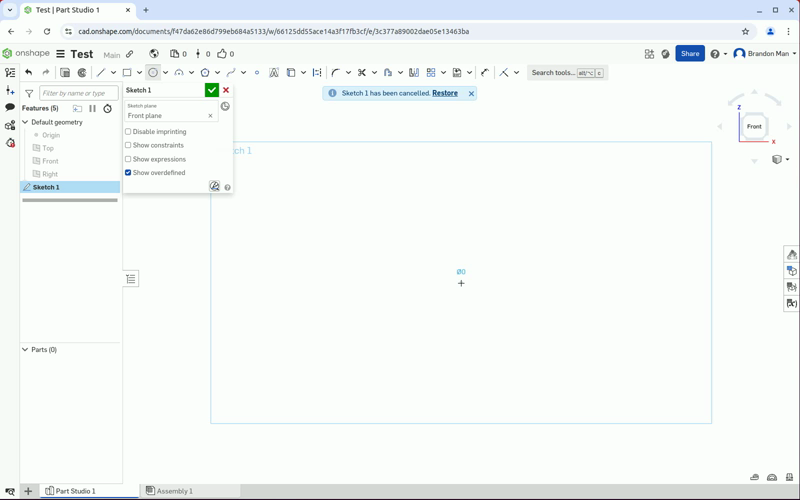
mouse_move(574, 282)
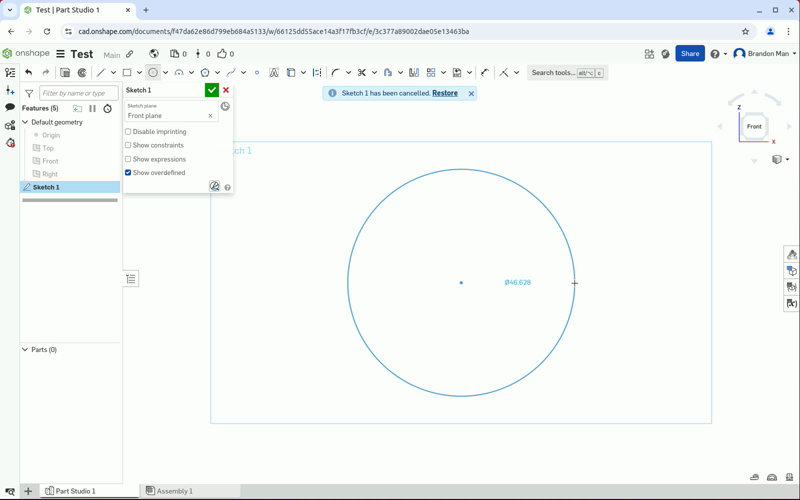
click(574, 282)
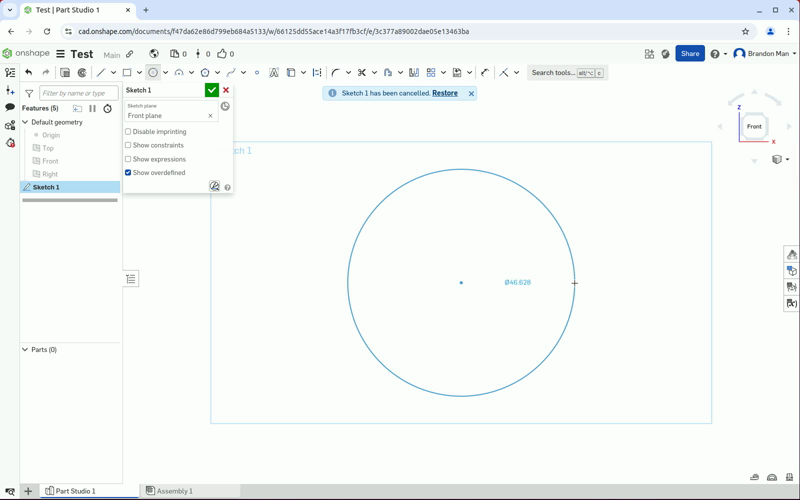
key(esc)
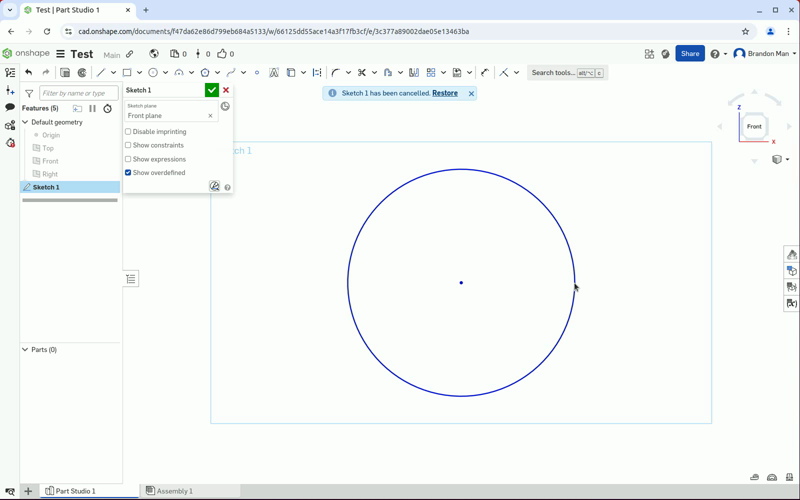
mouse_move(429, 260)
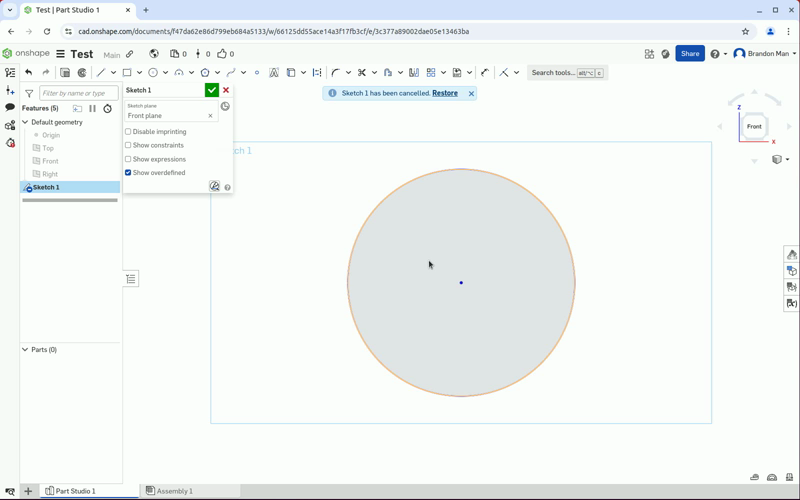
click(429, 260)
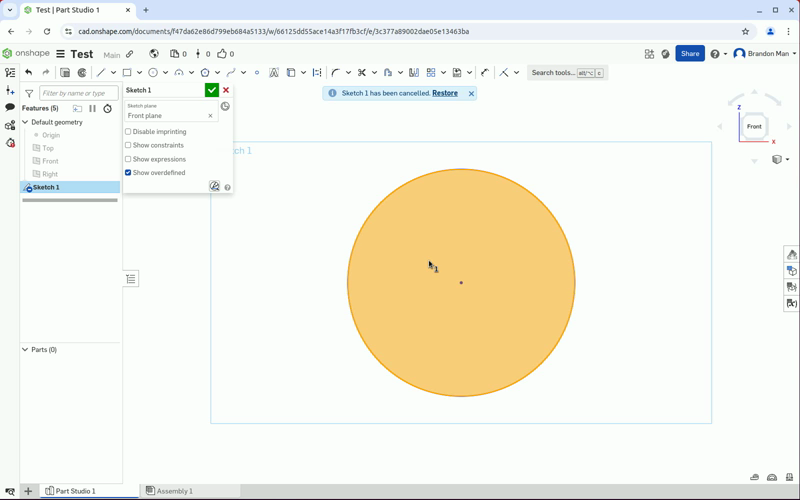
mouse_move(73, 352)
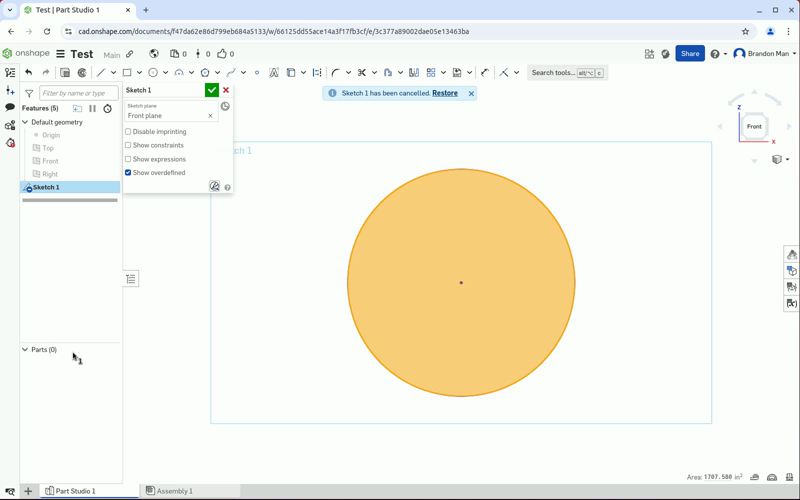
key(shift+y)
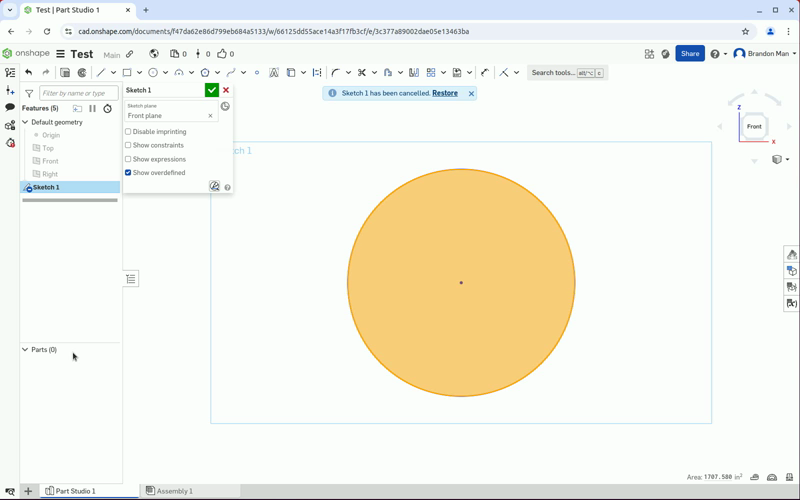
key(shift+e)
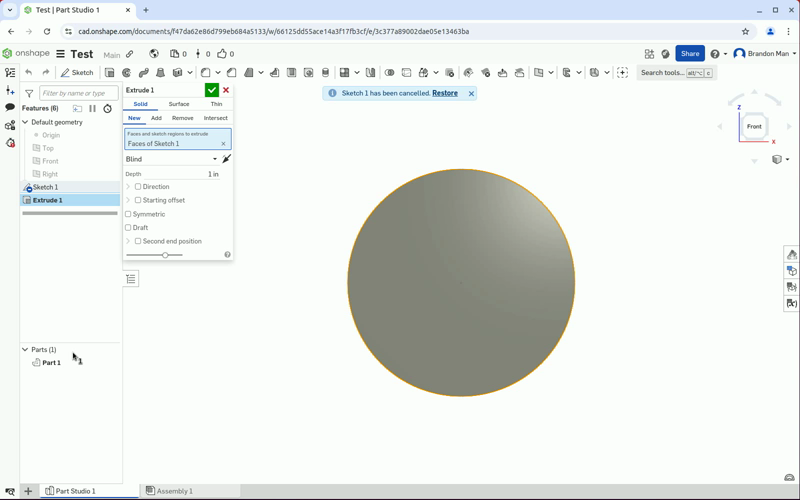
mouse_move(143, 106)
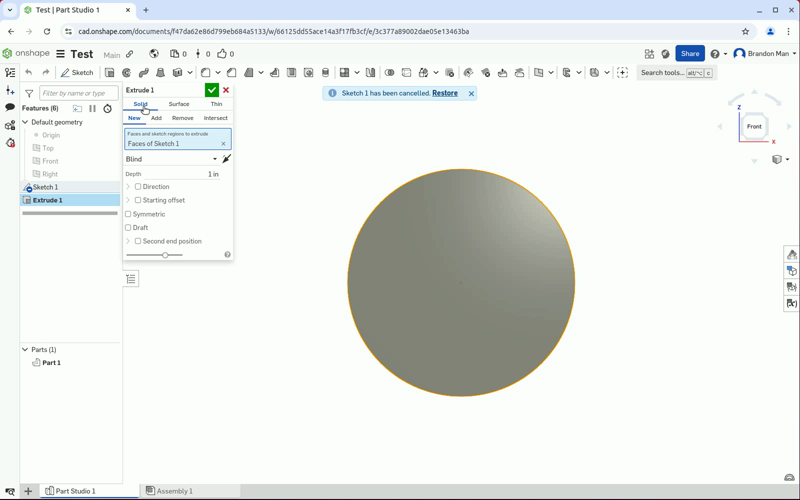
click(143, 106)
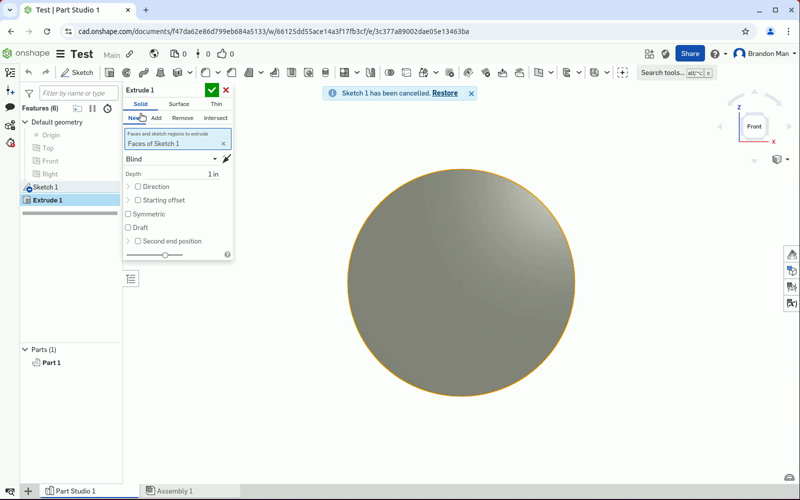
mouse_move(137, 120)
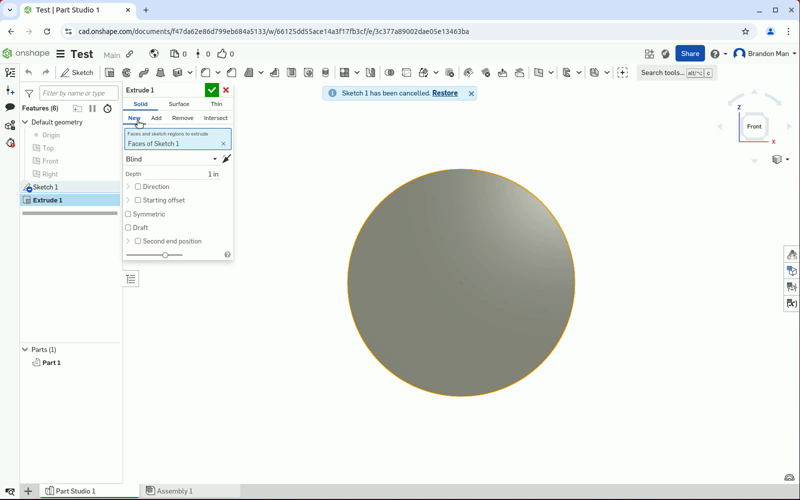
click(137, 120)
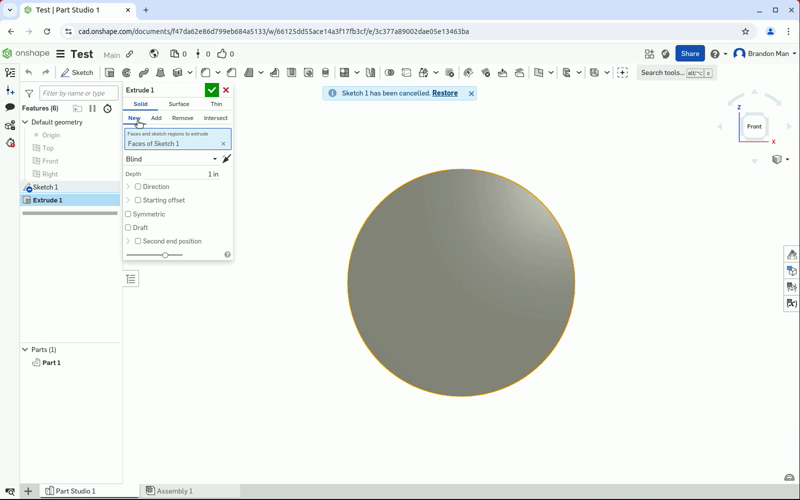
key(tab, 4)
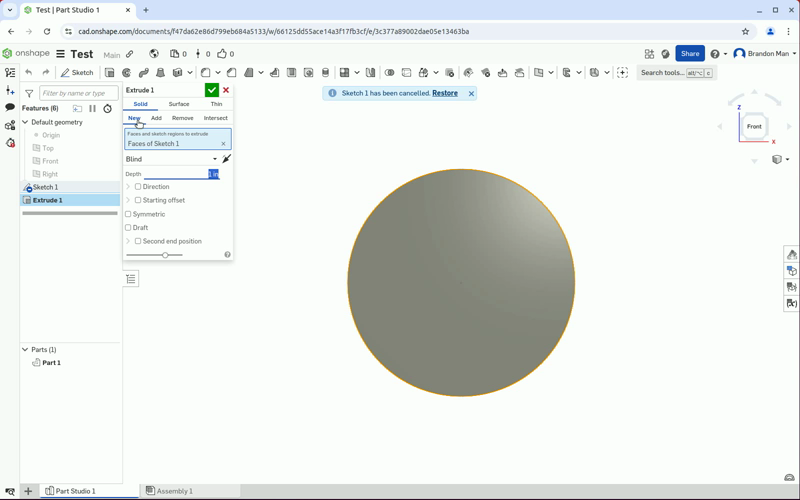
text(10.351)
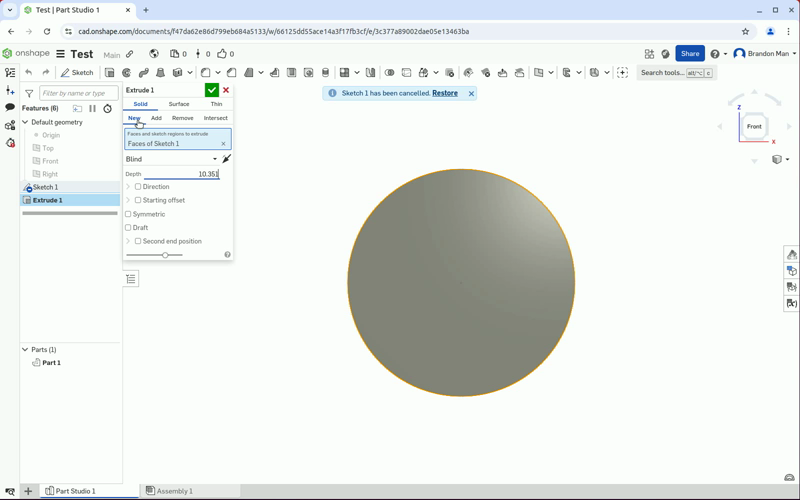
key(enter)
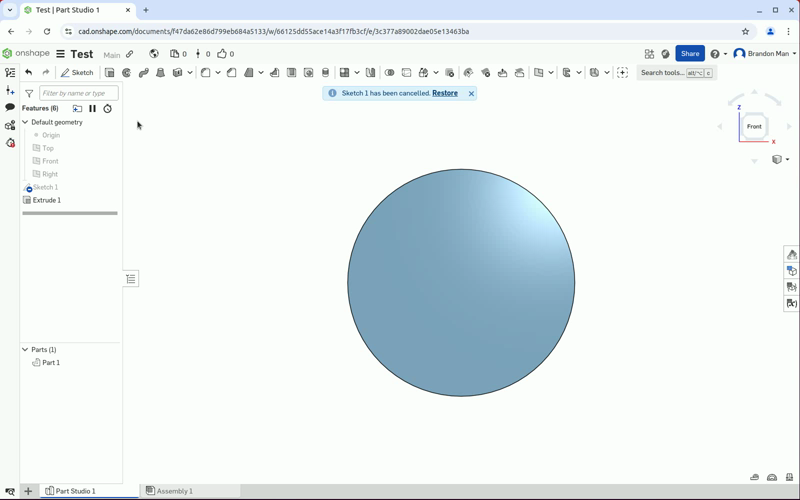
key(shift+h)
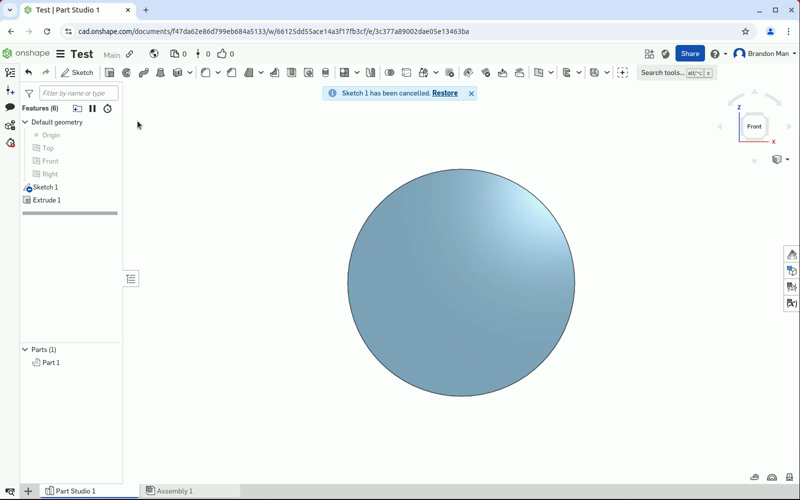
key(shift+h)
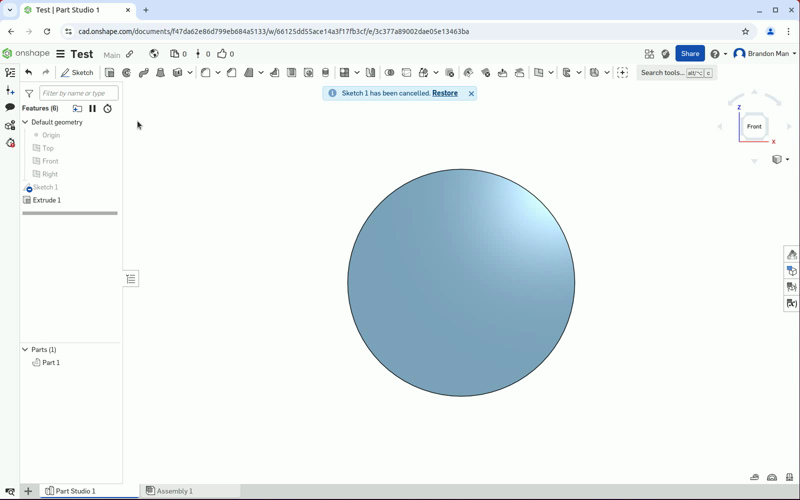
mouse_move(73, 189)
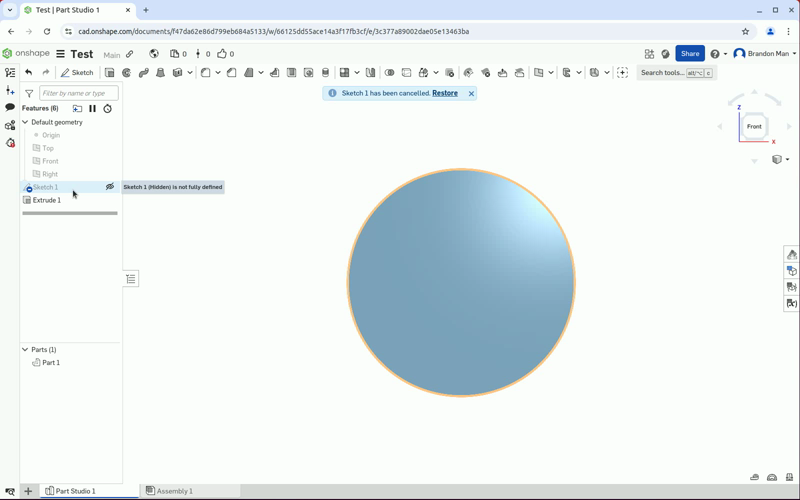
click(73, 189)
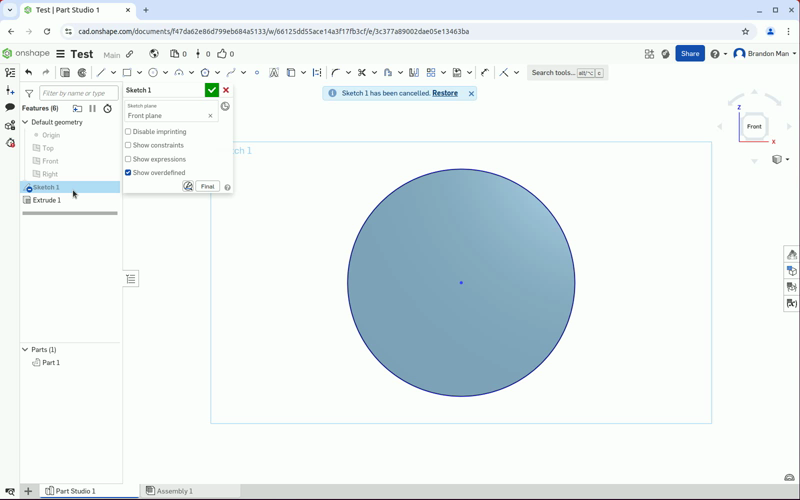
mouse_move(229, 92)
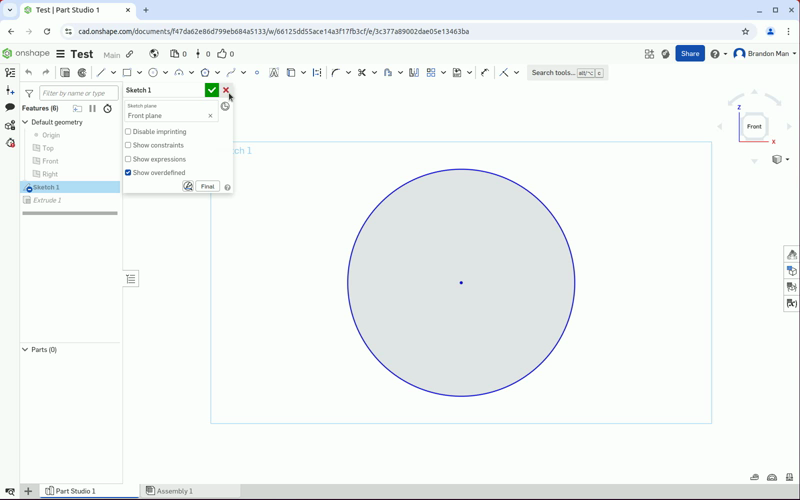
click(229, 92)
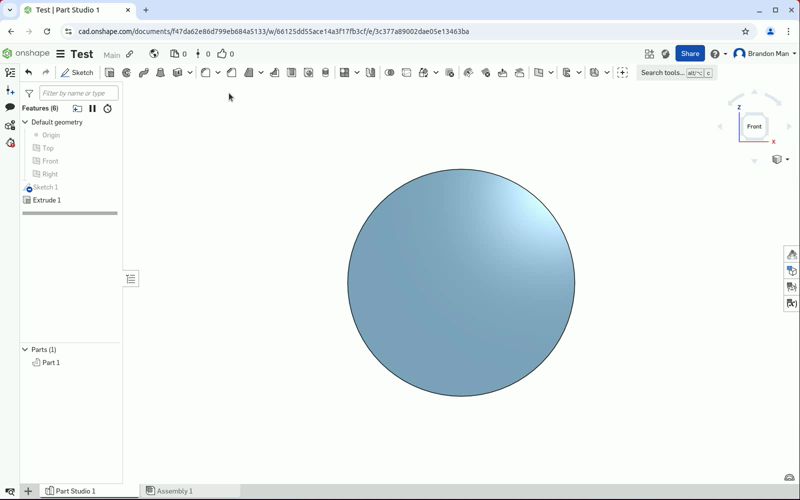
mouse_move(541, 75)
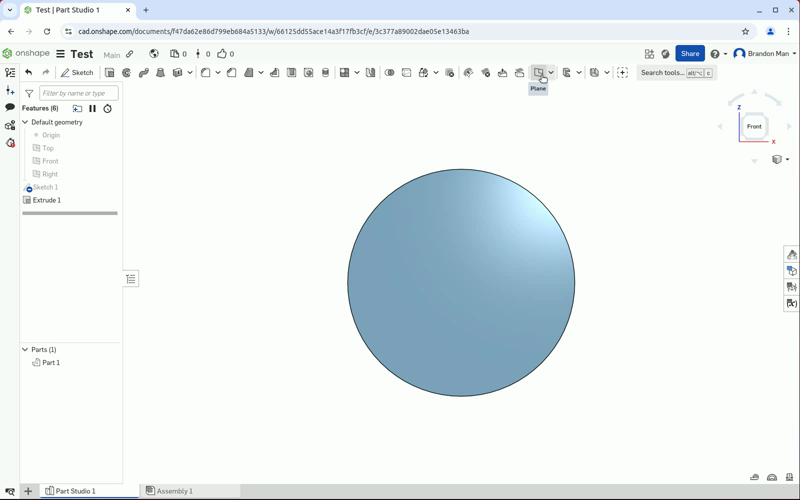
click(541, 75)
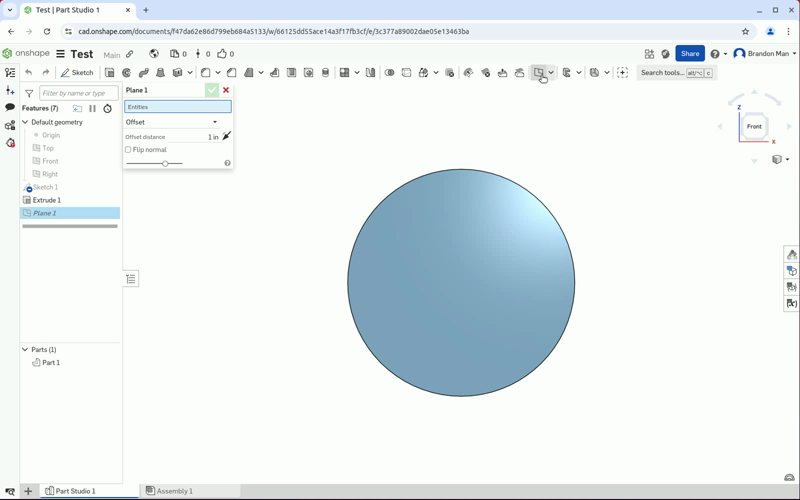
mouse_move(73, 163)
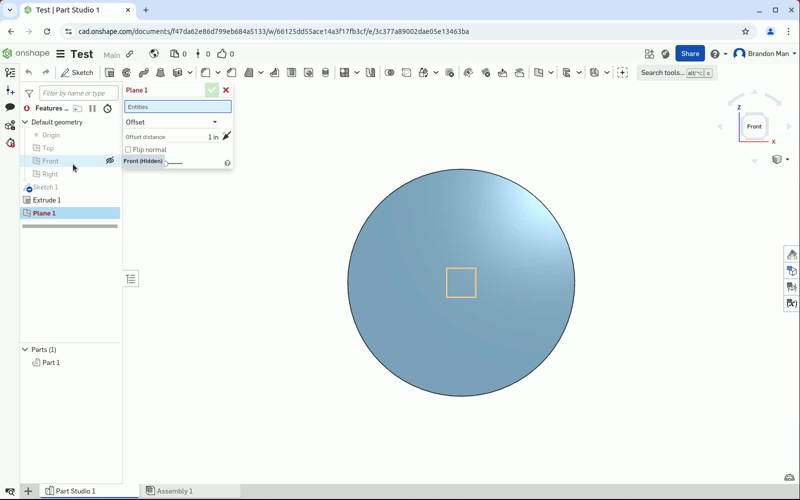
click(73, 163)
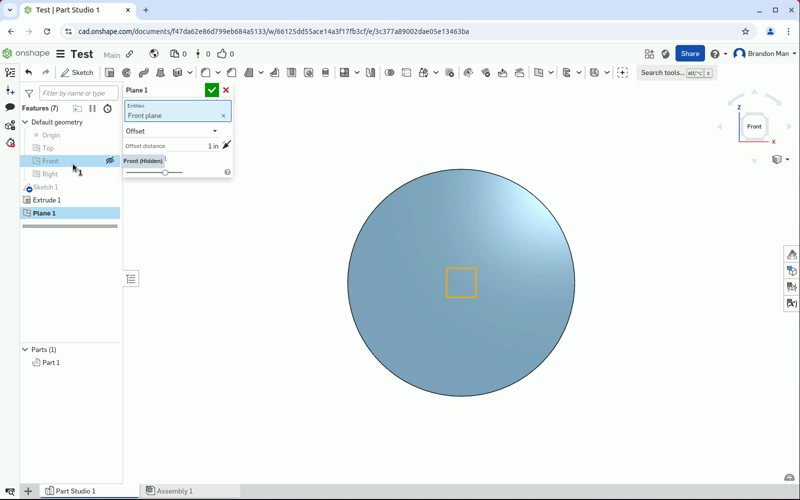
key(tab, 2)
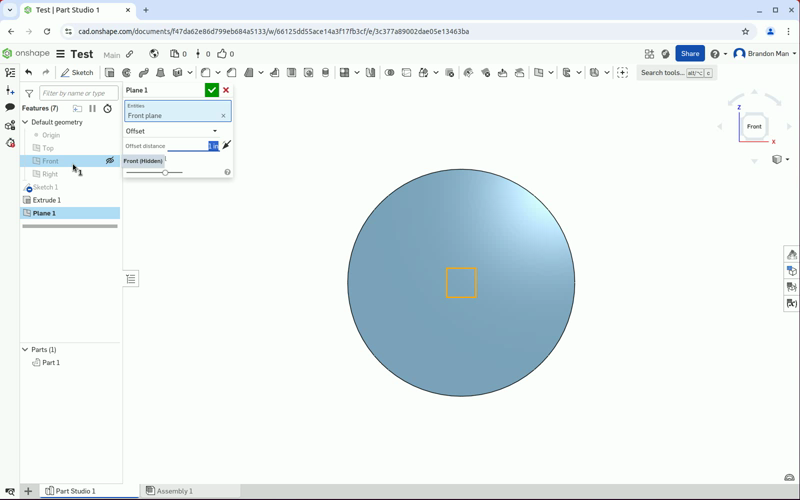
text(10.352)
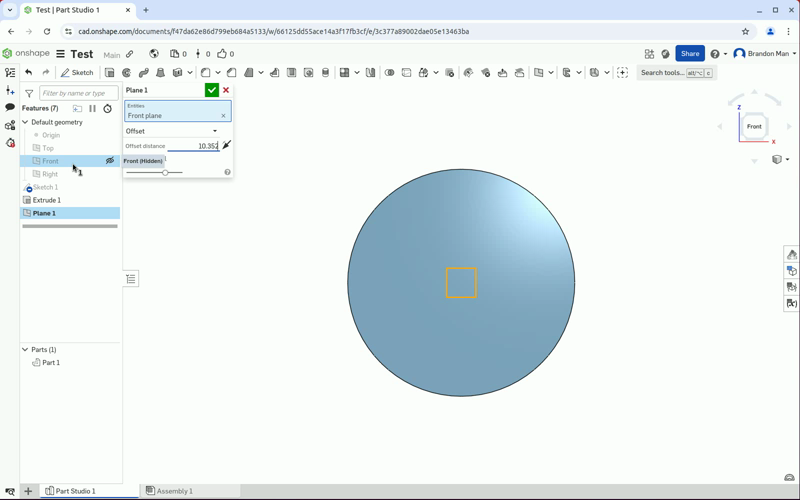
key(enter, 2)
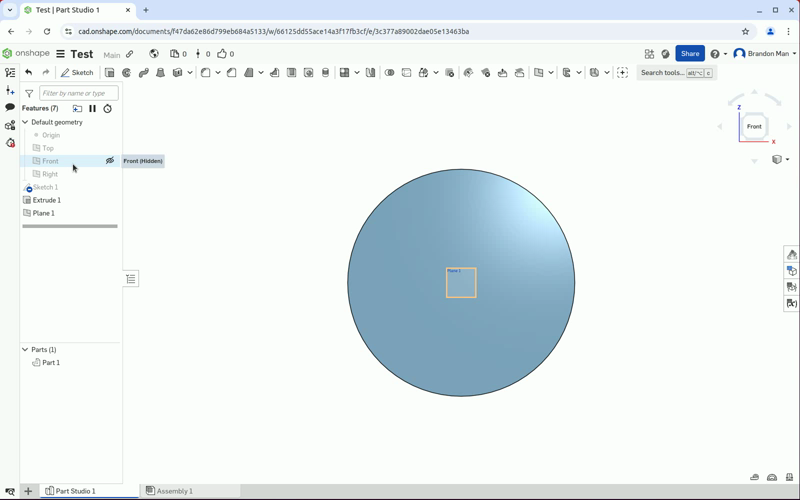
key(shift+s)
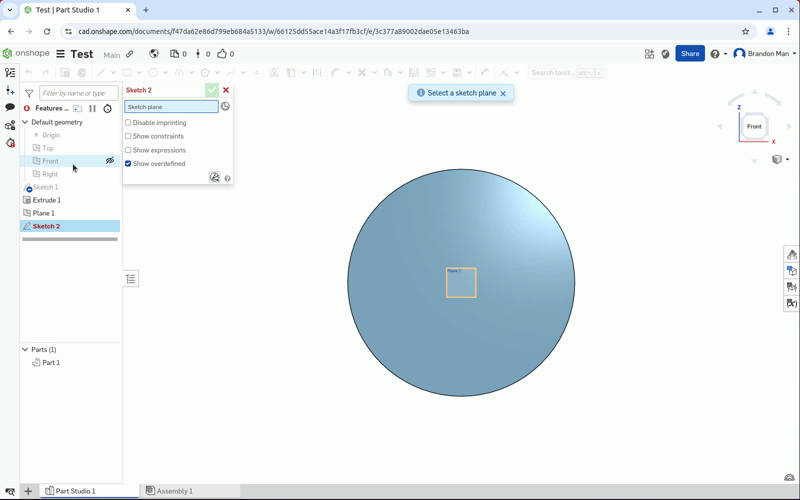
mouse_move(73, 215)
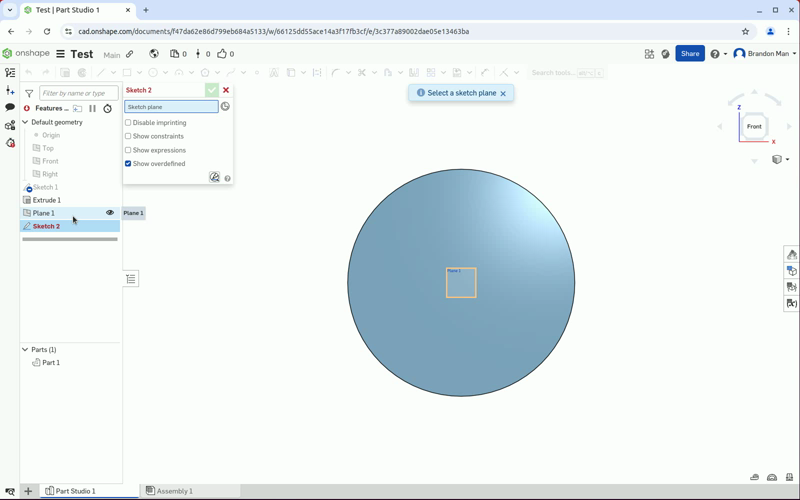
click(73, 215)
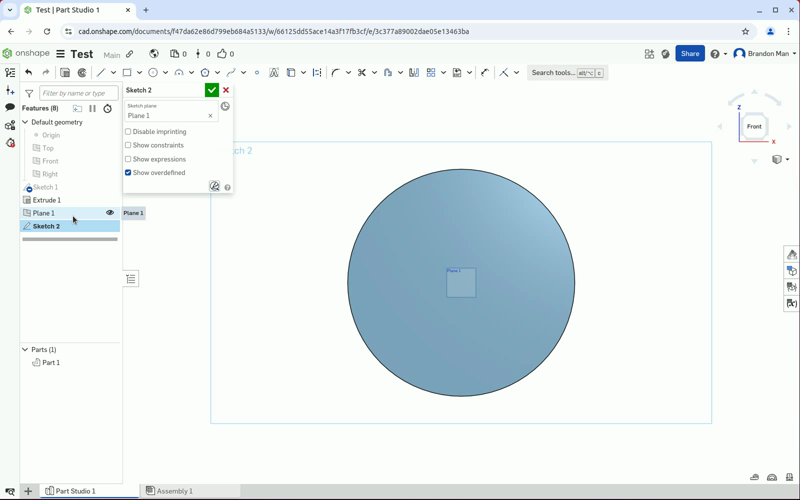
mouse_move(73, 352)
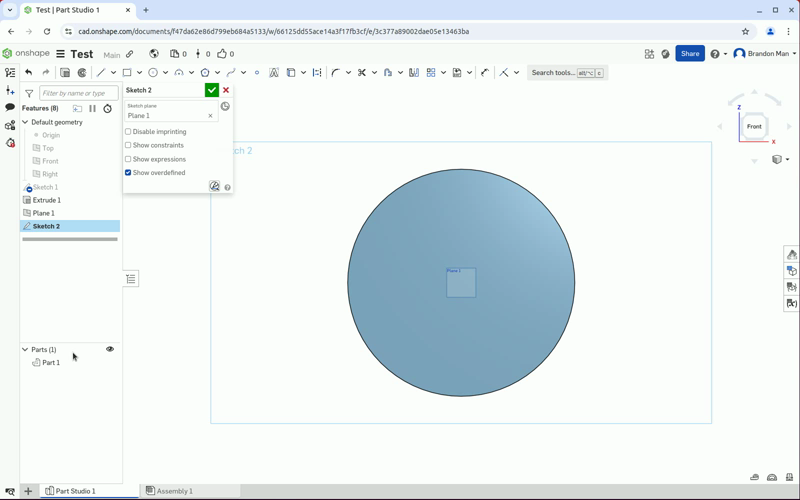
key(y)
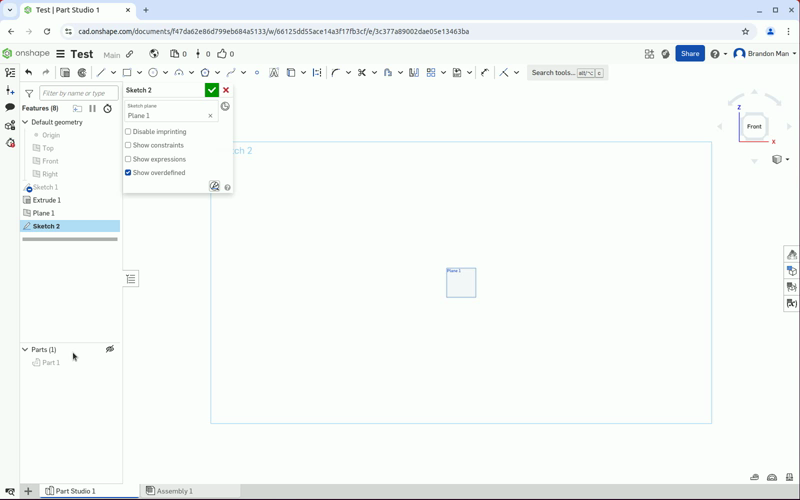
key(c)
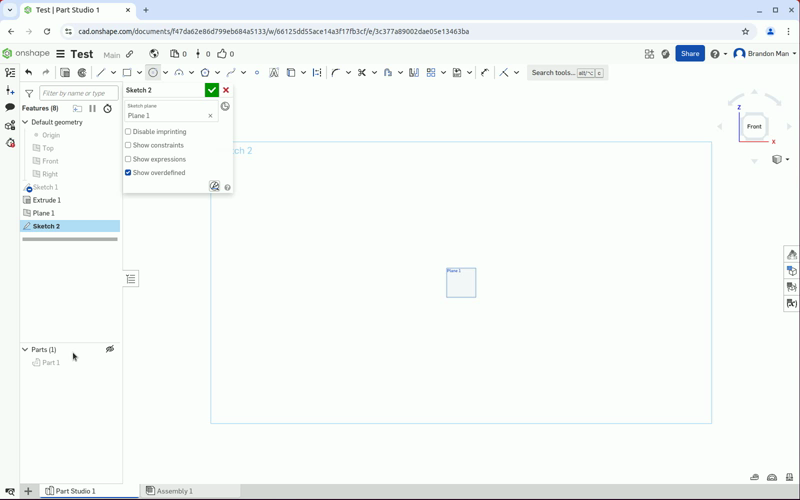
key_down(shift)
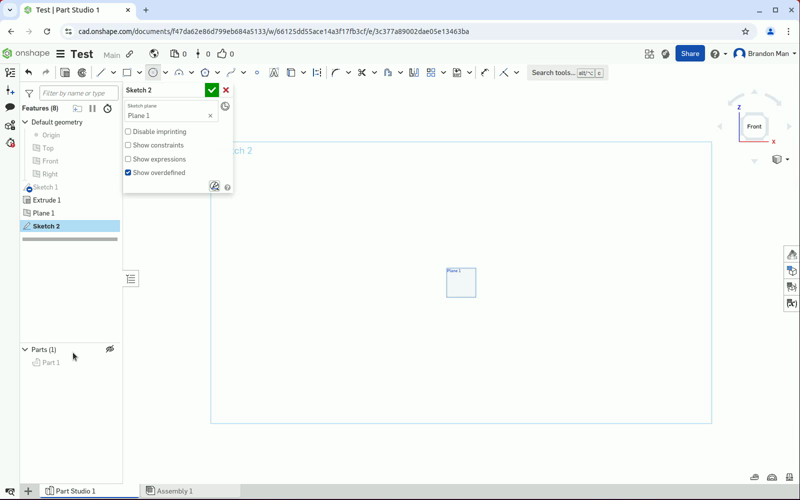
mouse_move(461, 282)
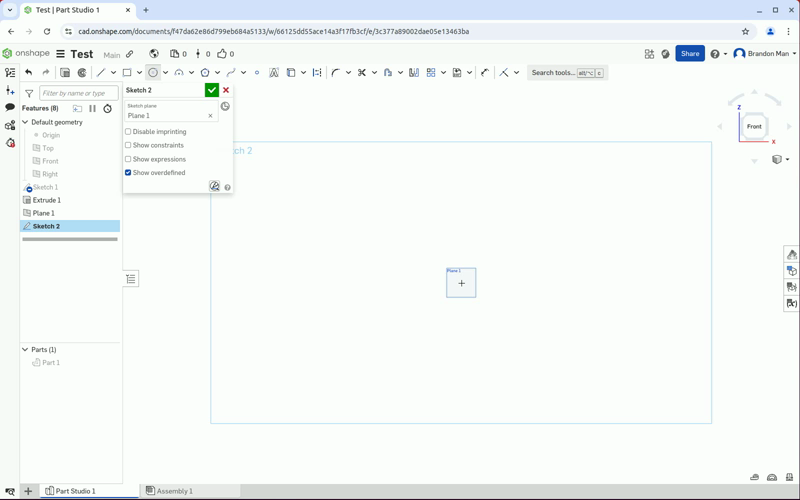
click(461, 282)
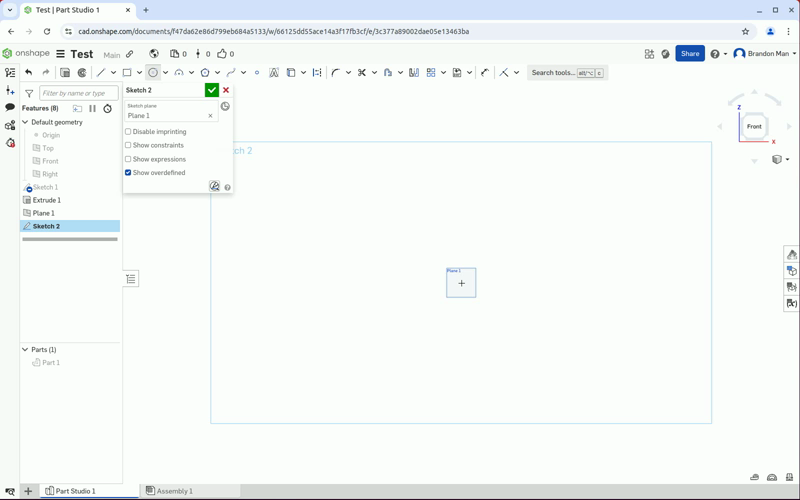
key_up(shift)
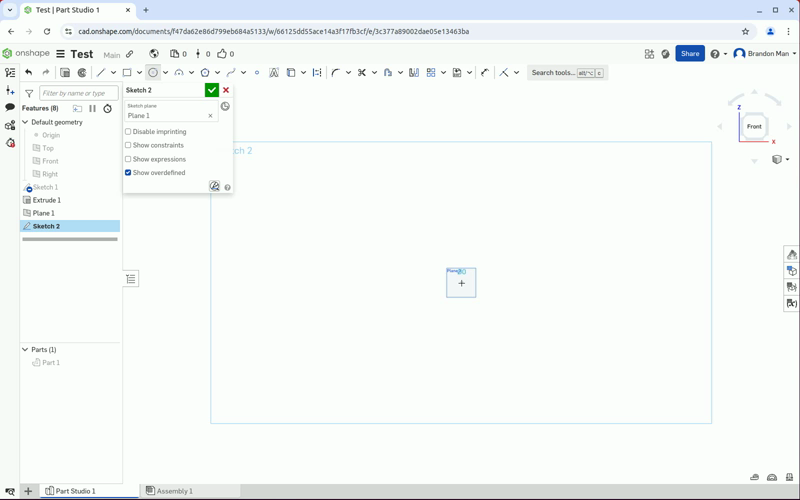
mouse_move(567, 282)
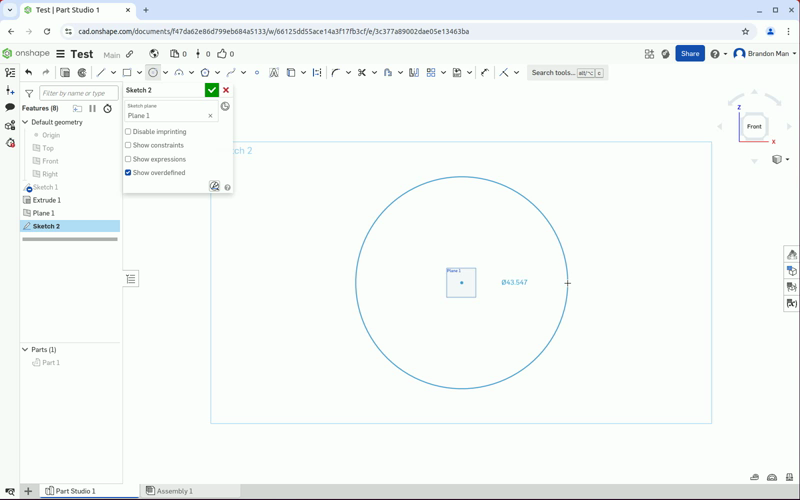
click(567, 282)
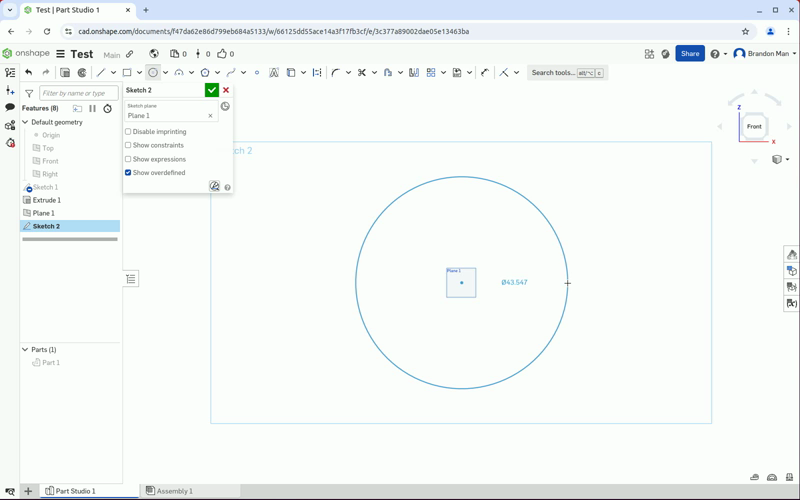
key(esc)
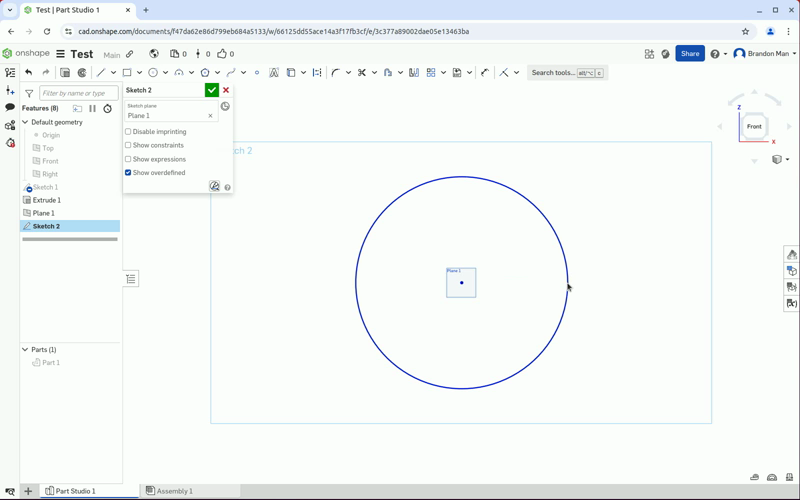
mouse_move(406, 295)
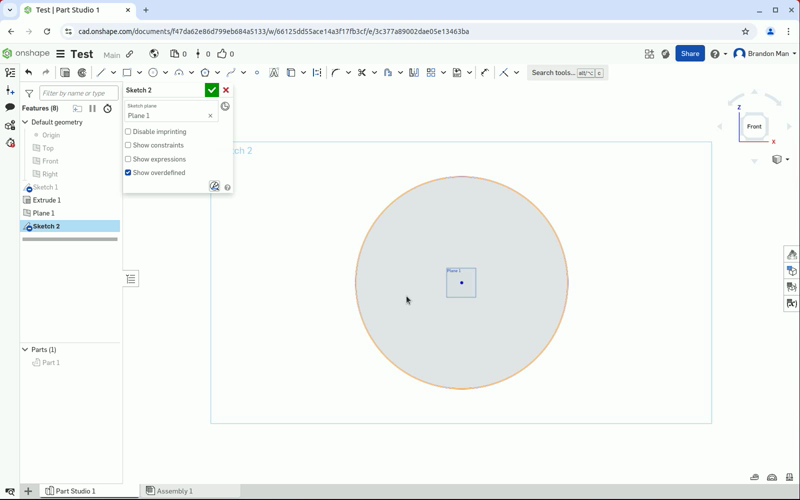
click(406, 295)
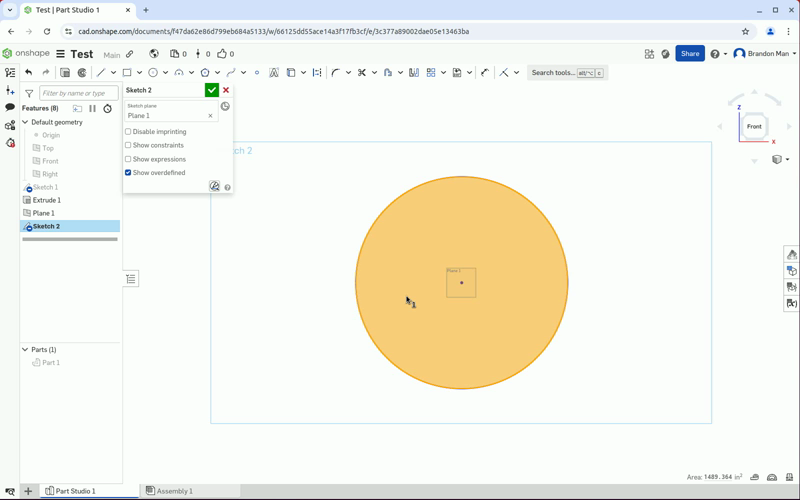
mouse_move(73, 352)
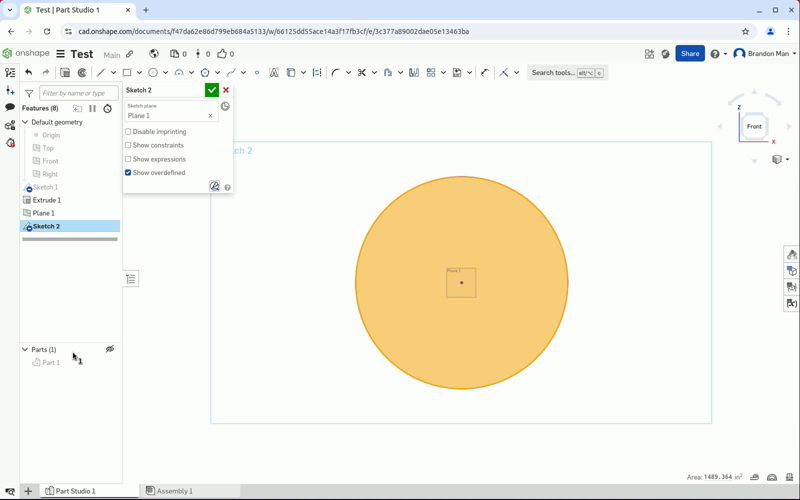
key(shift+y)
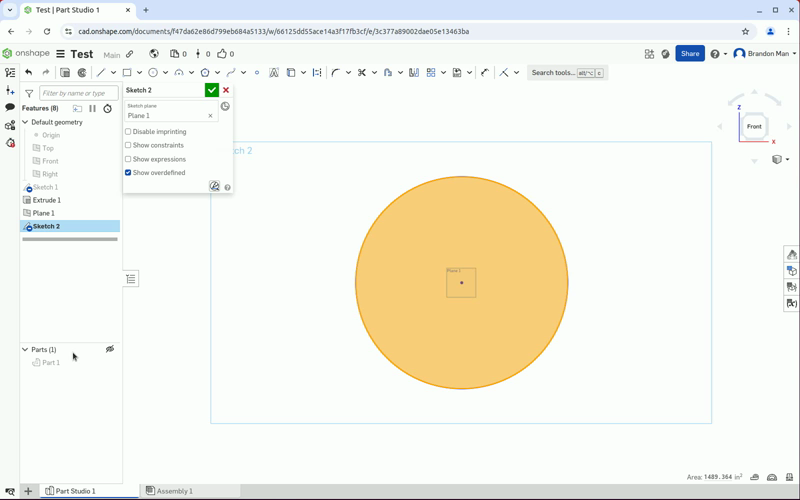
key(shift+e)
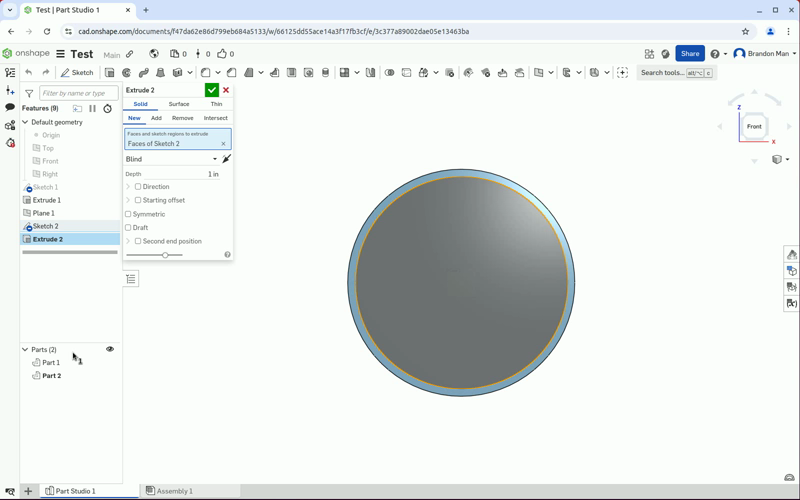
mouse_move(143, 106)
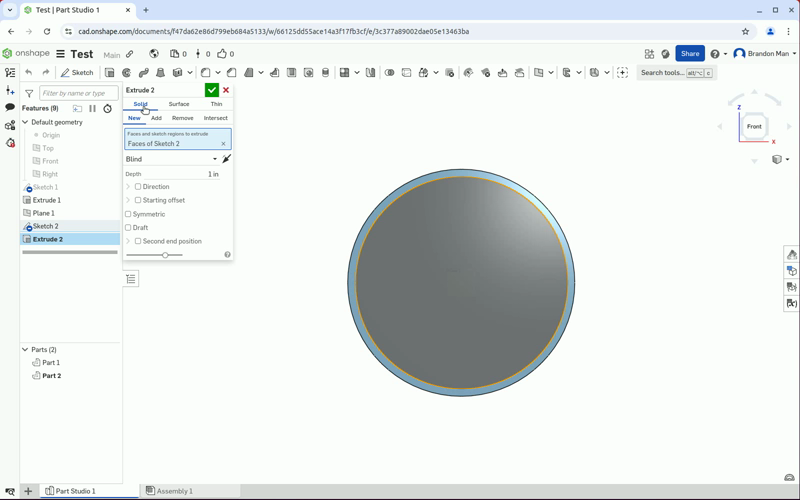
click(143, 106)
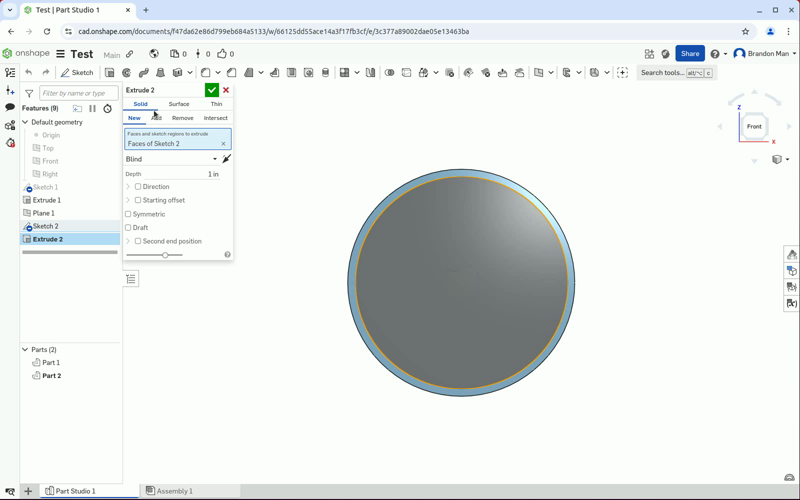
mouse_move(186, 120)
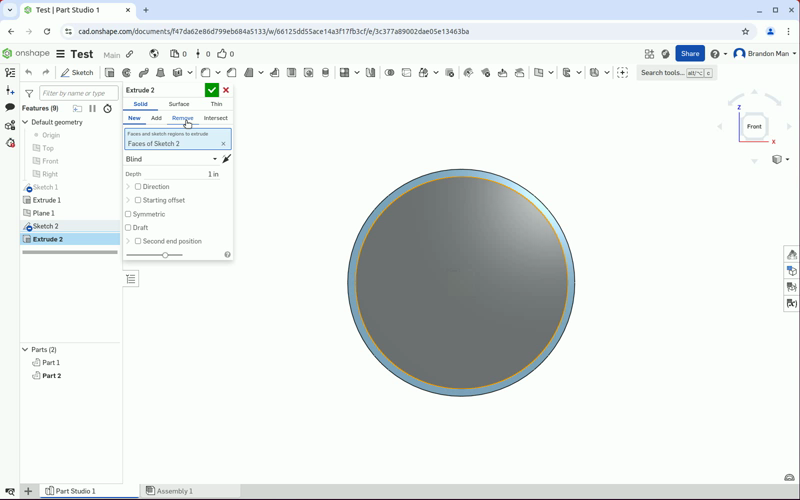
click(186, 120)
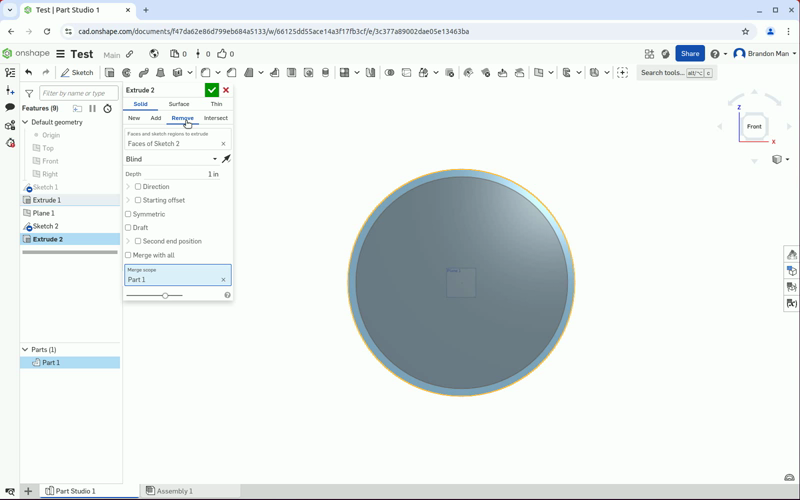
key(tab, 4)
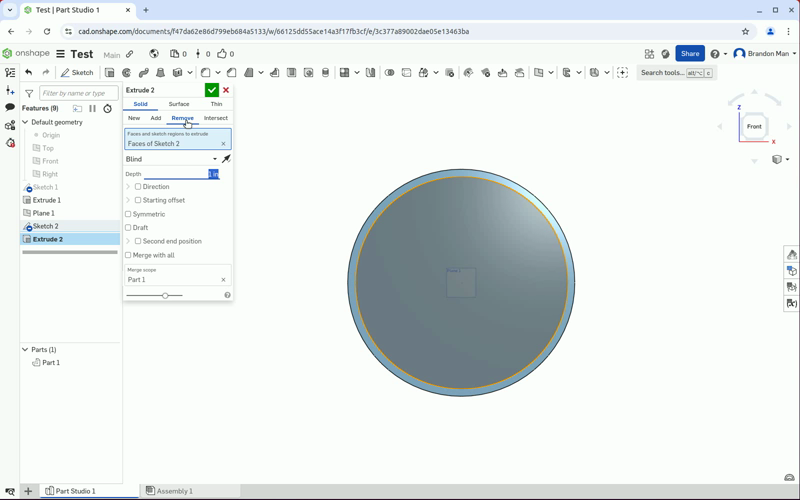
text(2.889)
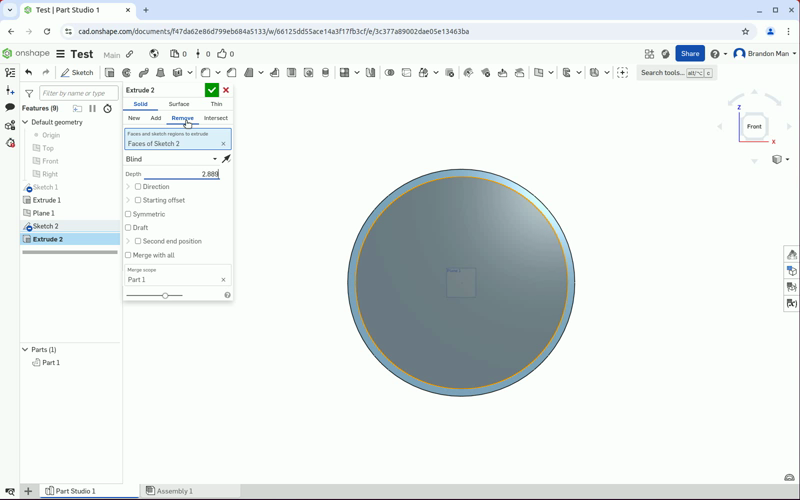
key(tab, 6)
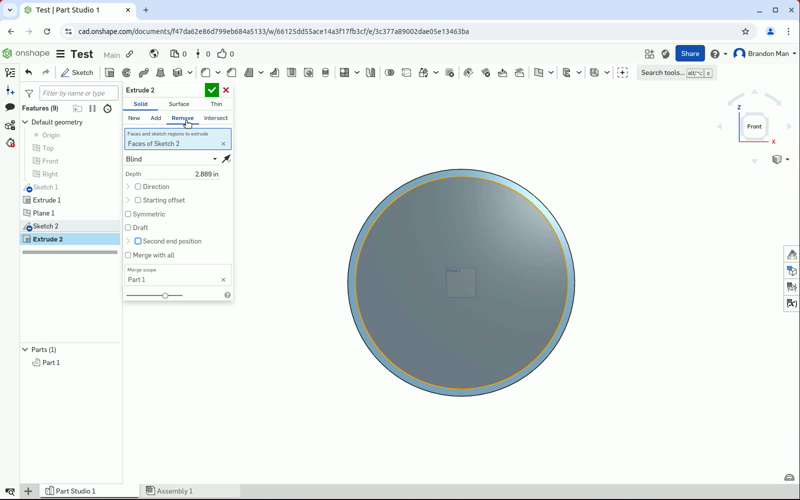
key(space)
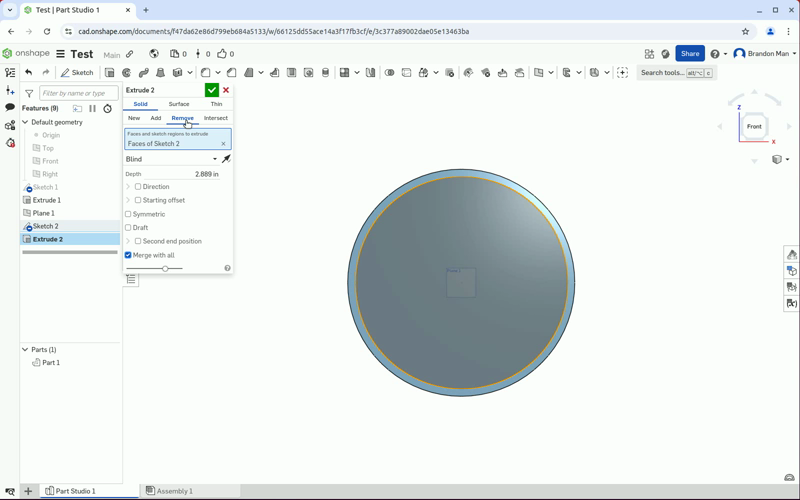
key(enter)
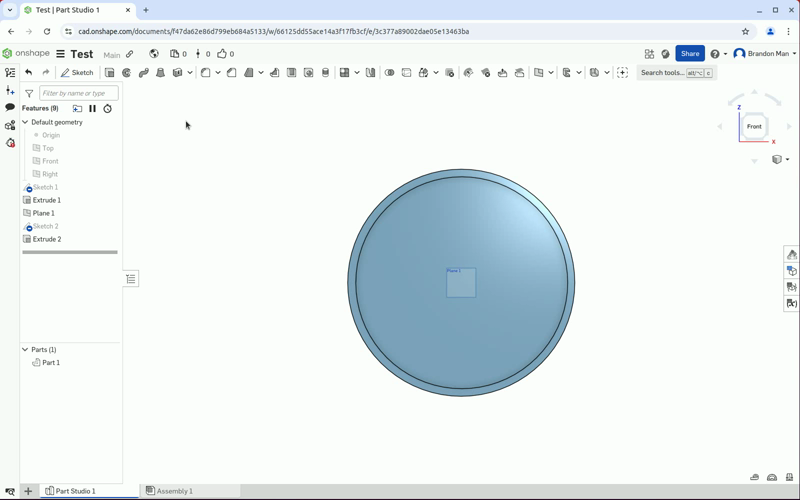
key(shift+h)
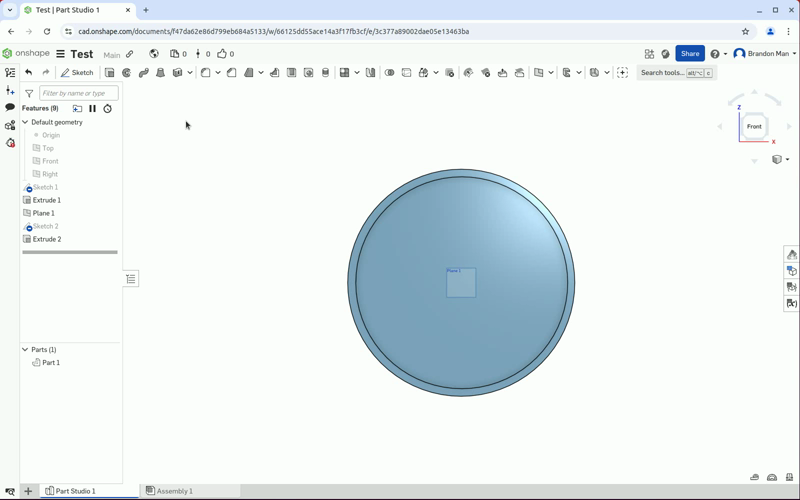
key(shift+h)
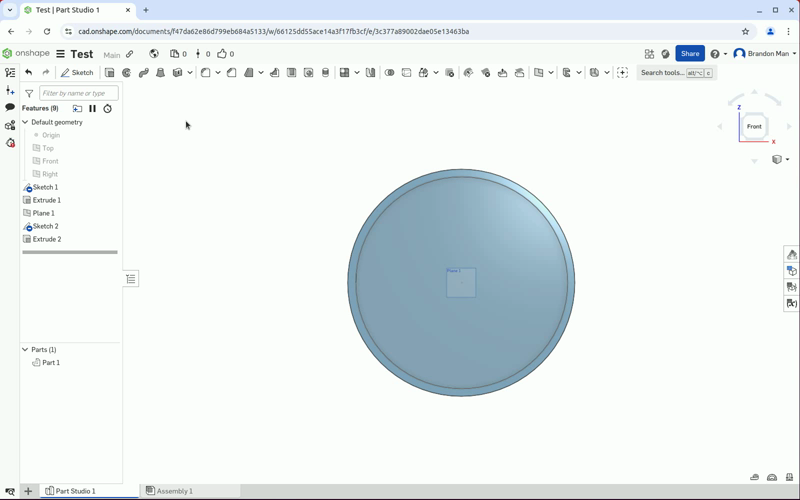
key(shift+7)
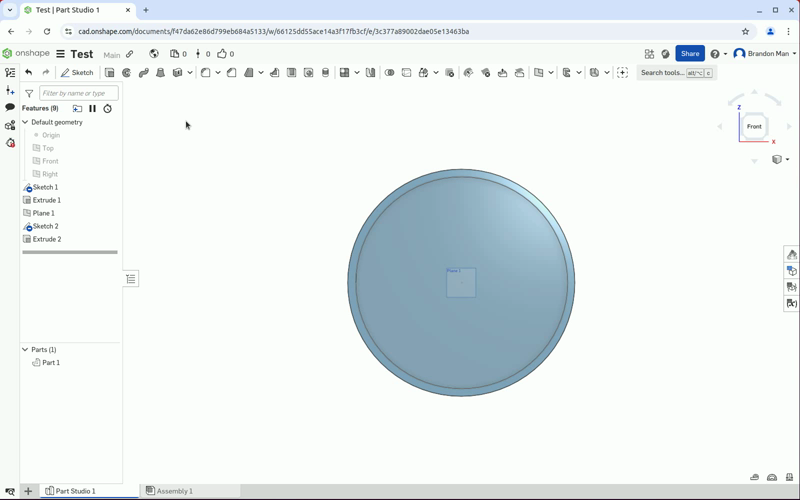
key(left, 2)
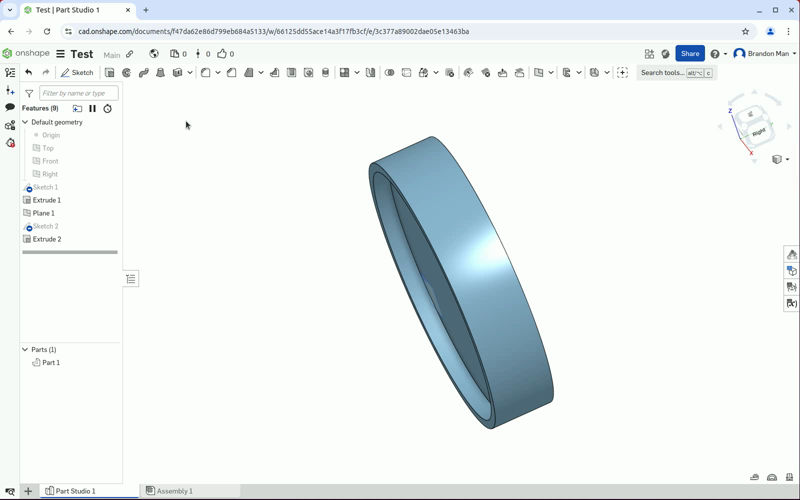
key(down, 2)
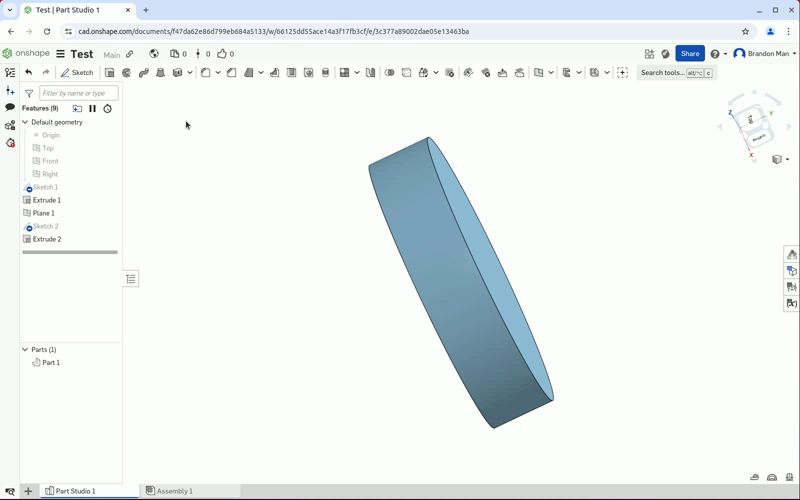
key(up, 2)
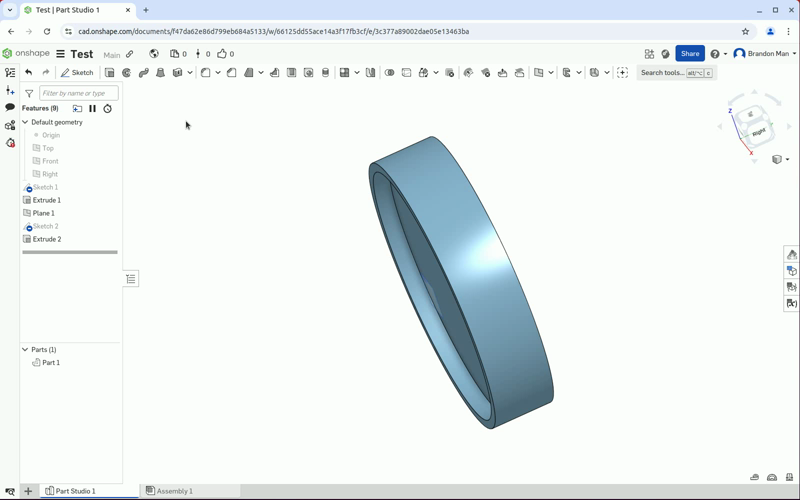
key(right, 2)
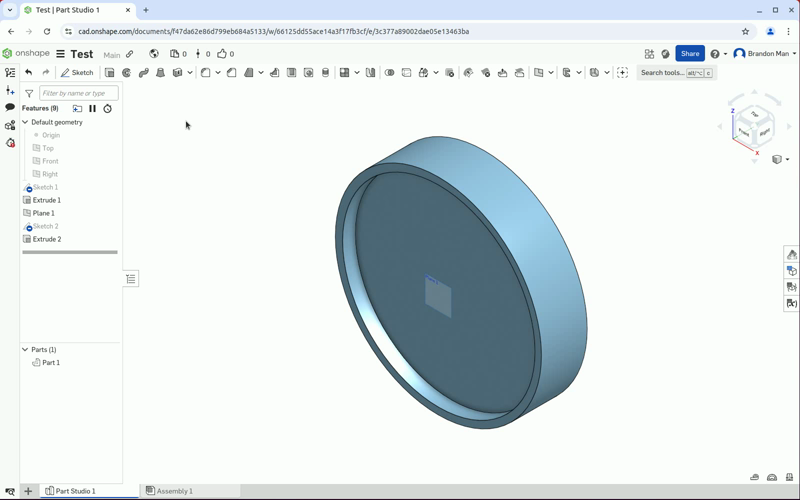
mouse_move(73, 189)
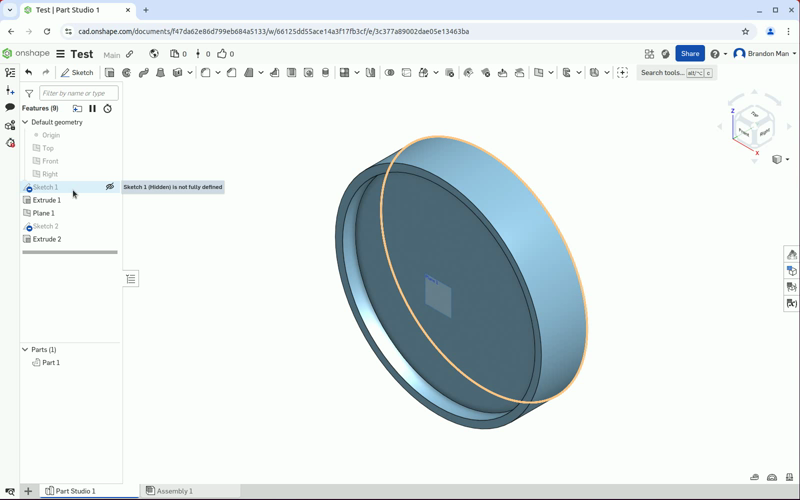
click(73, 189)